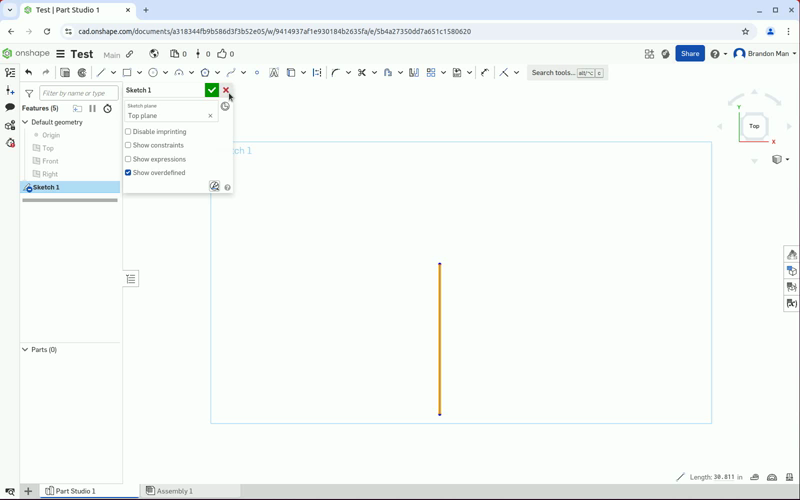
key(shift+h)
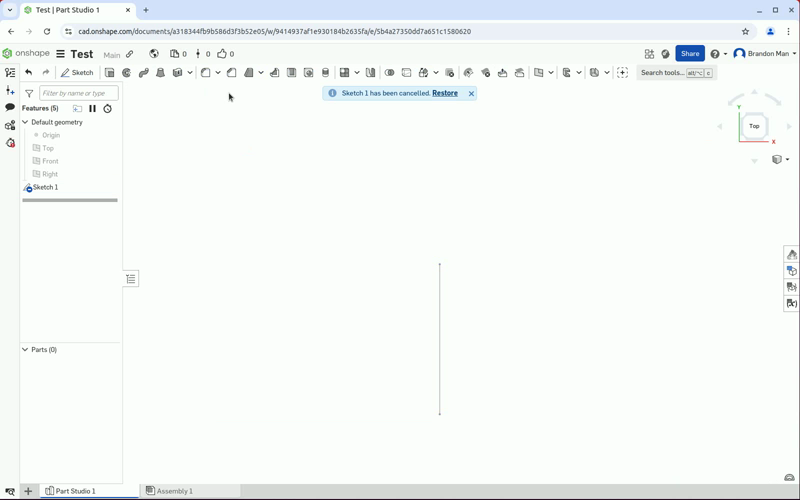
key(shift+s)
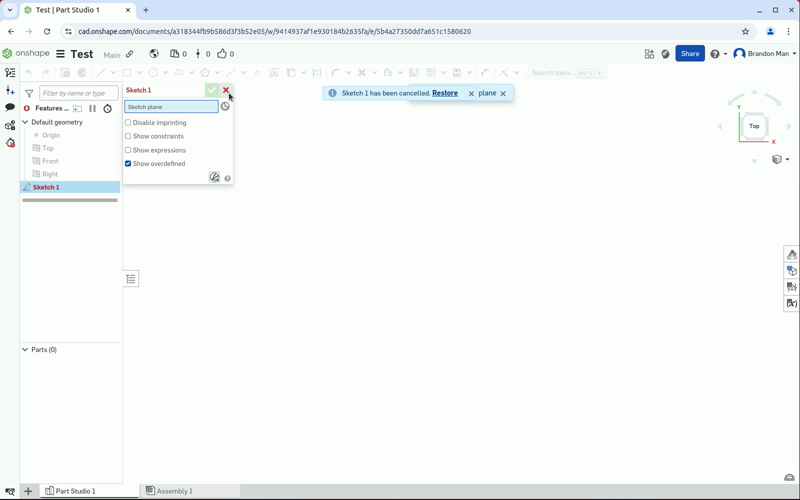
mouse_move(73, 150)
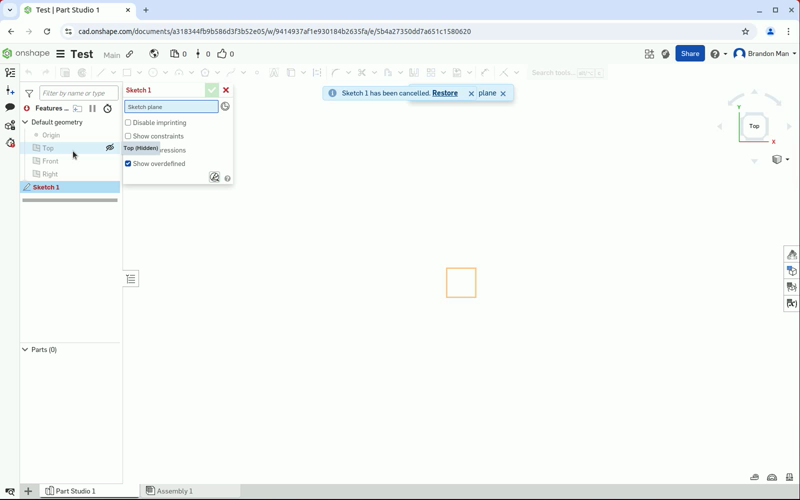
click(73, 150)
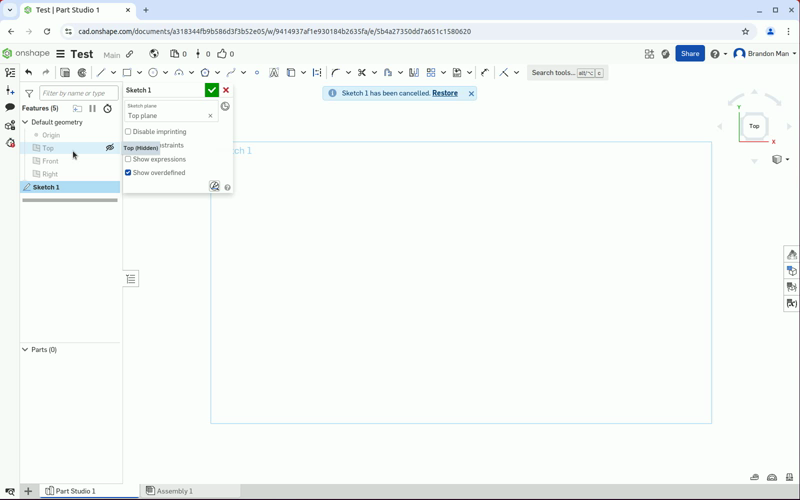
mouse_move(73, 352)
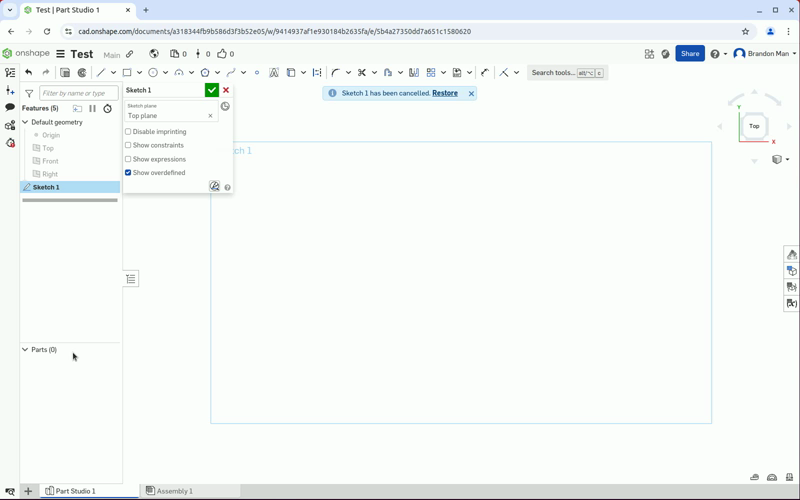
key(y)
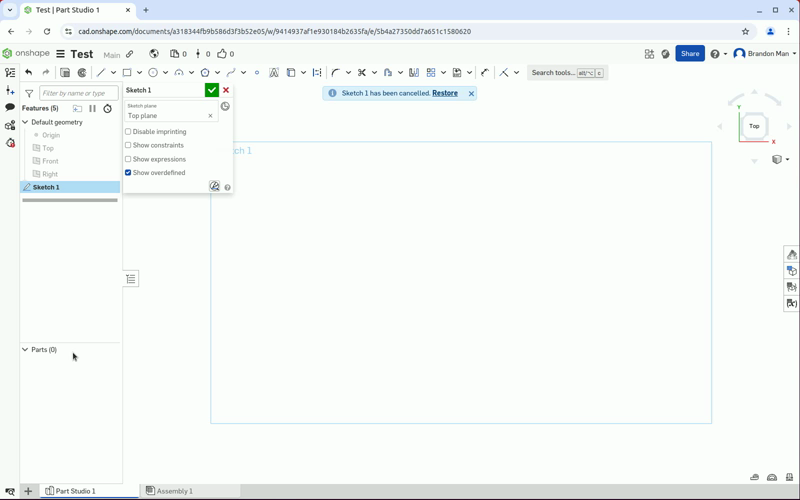
key(c)
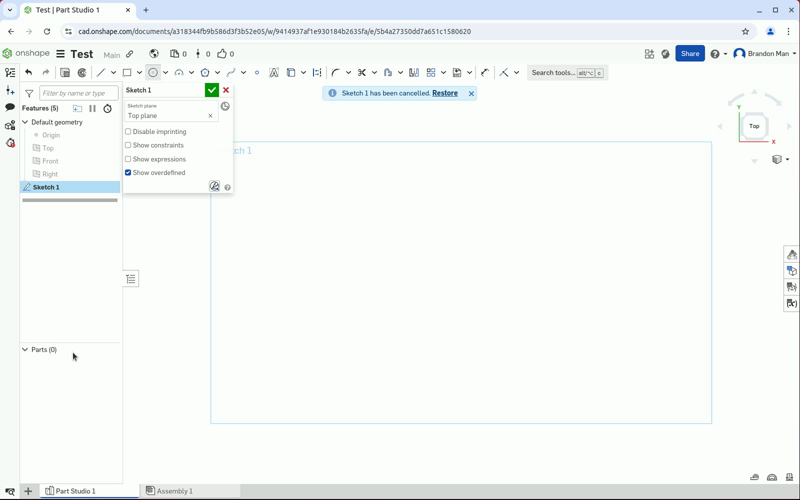
key_down(shift)
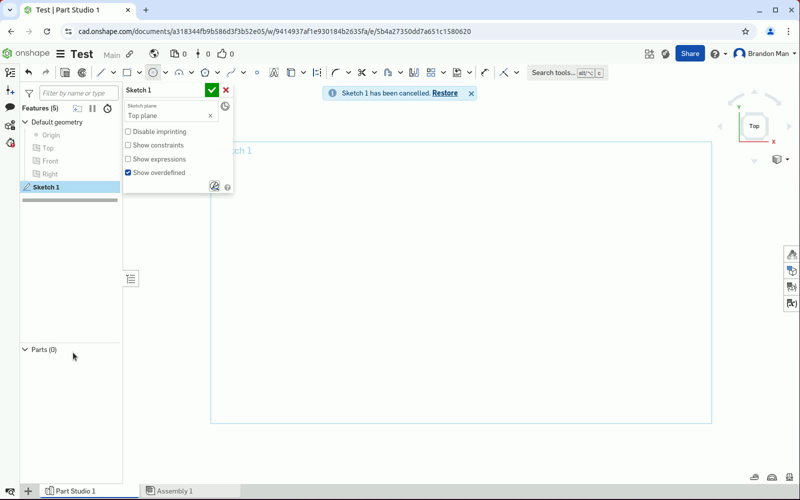
mouse_move(461, 282)
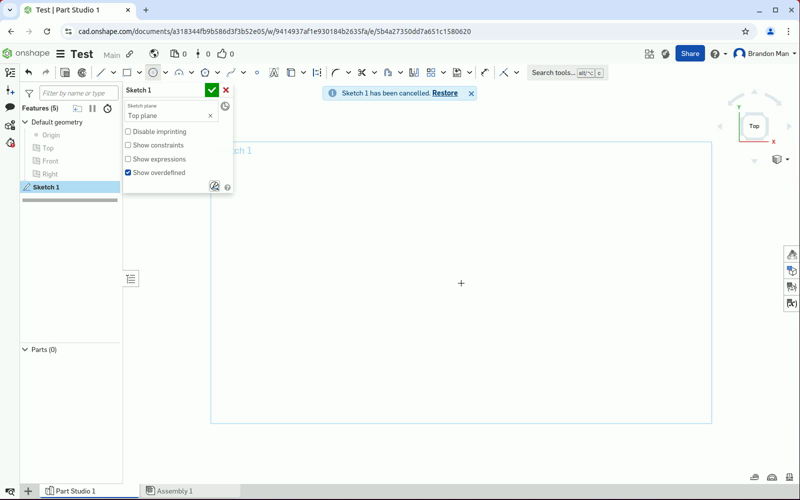
click(461, 282)
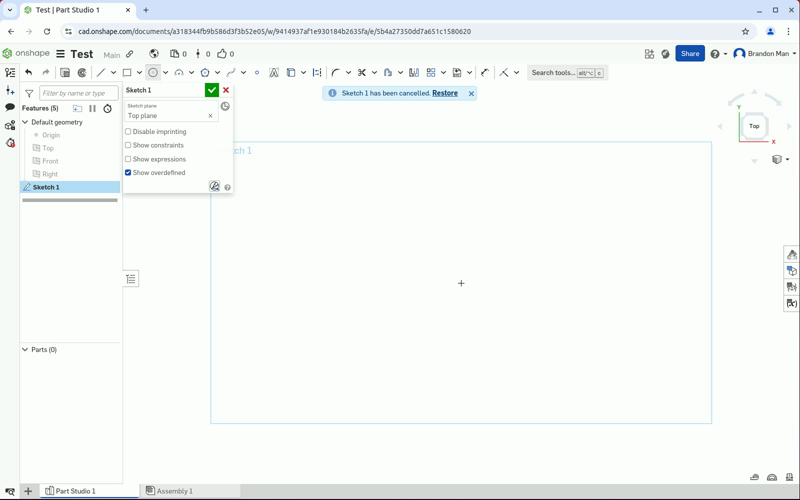
key_up(shift)
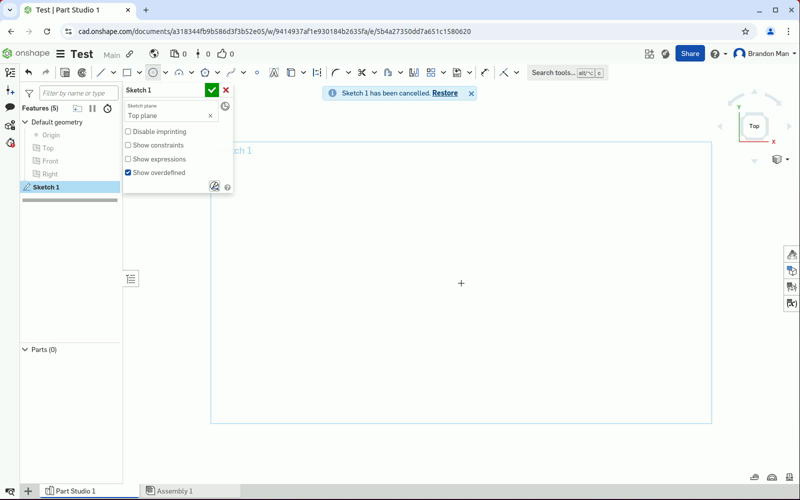
mouse_move(574, 282)
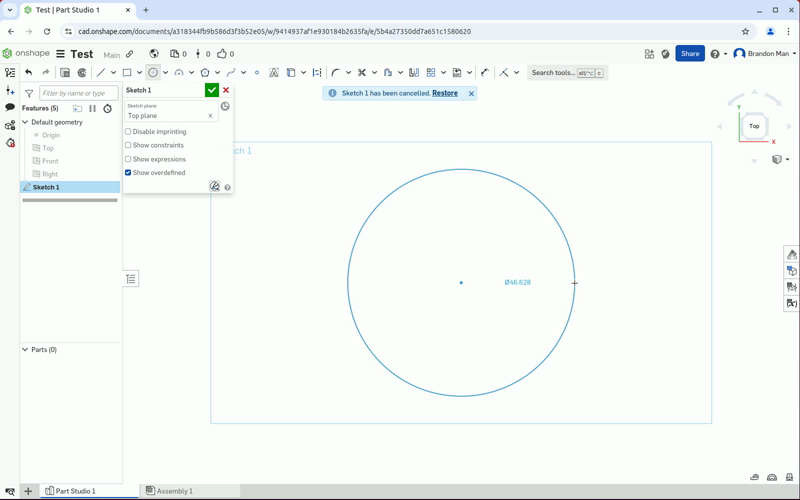
click(574, 282)
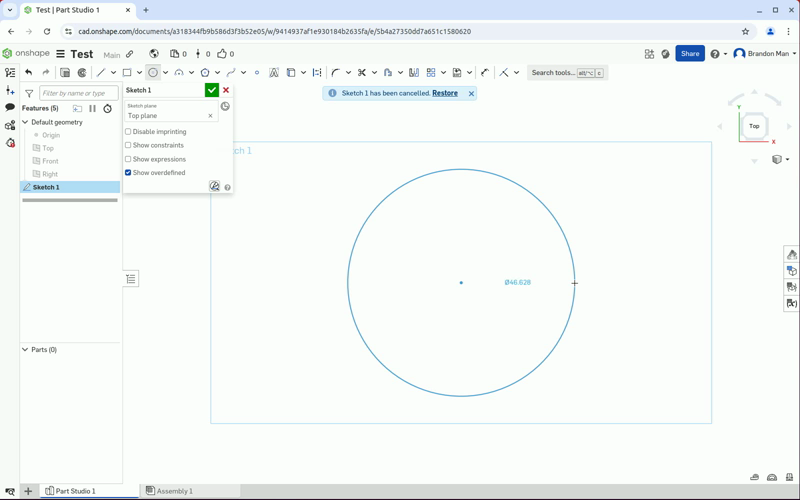
key(esc)
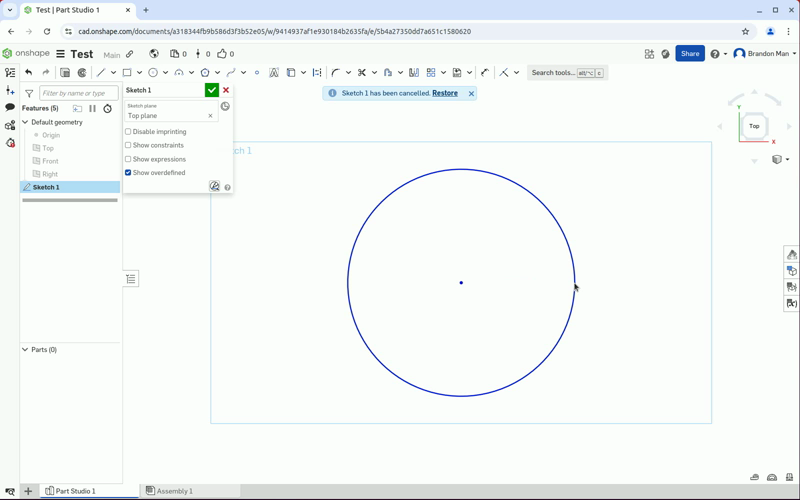
mouse_move(423, 269)
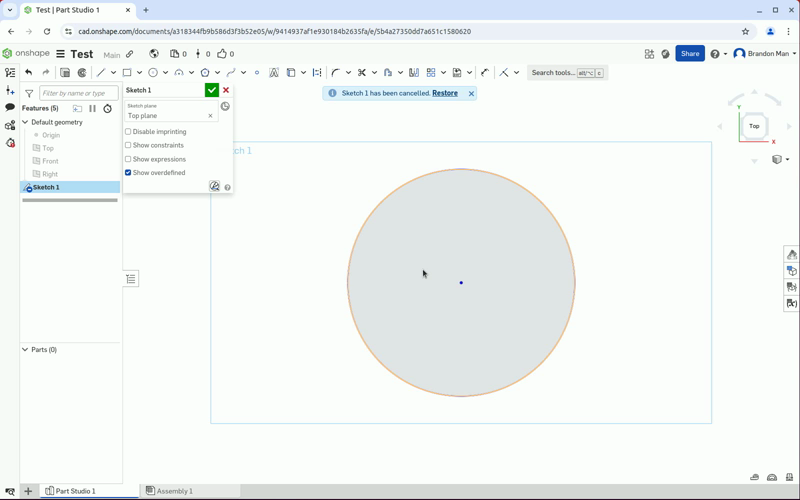
click(423, 269)
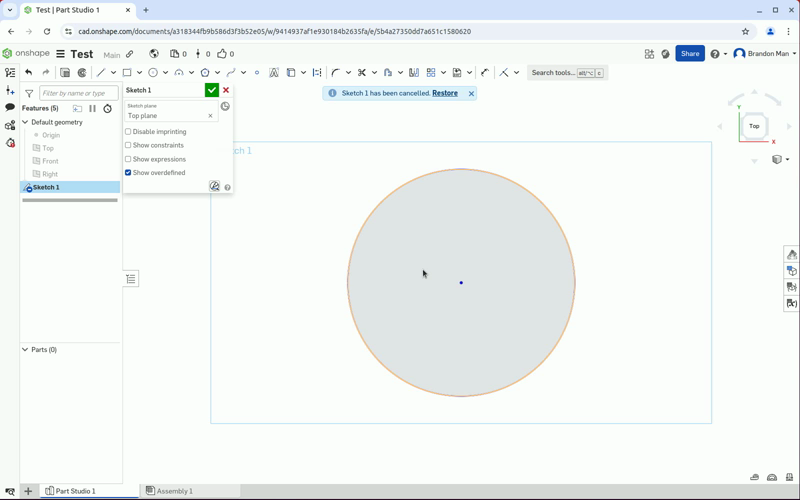
mouse_move(73, 352)
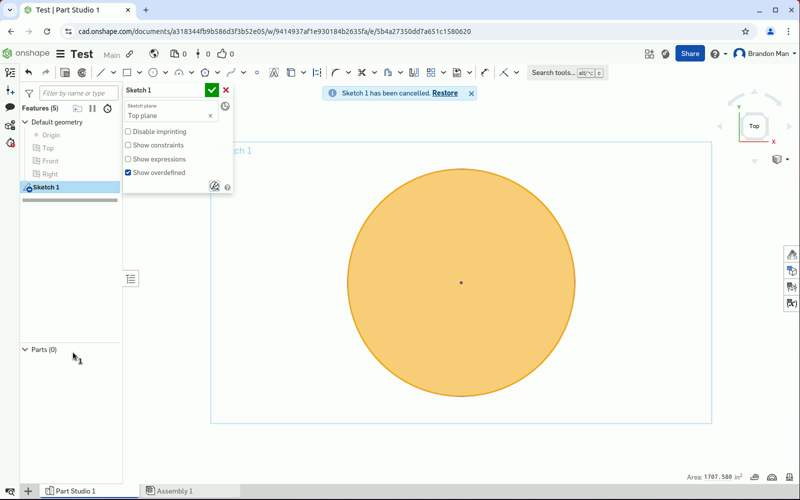
key(shift+y)
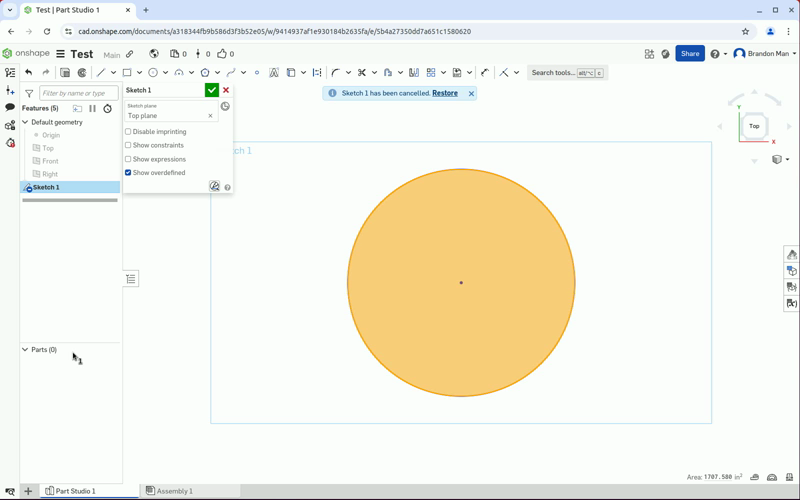
key(shift+e)
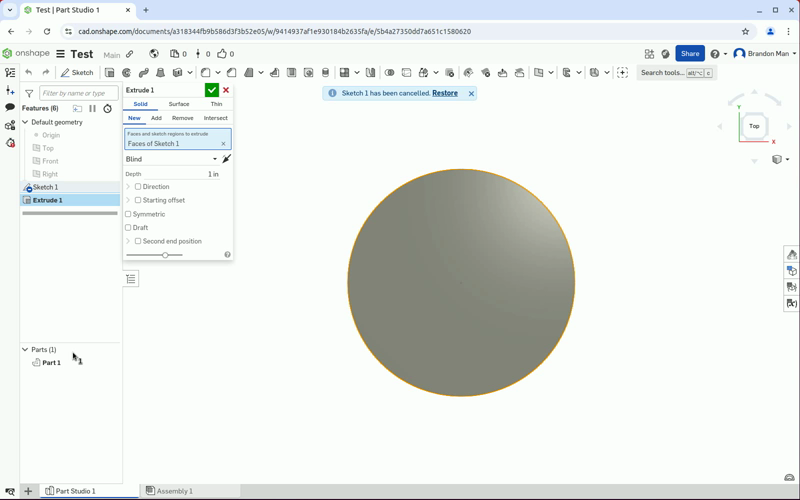
mouse_move(143, 106)
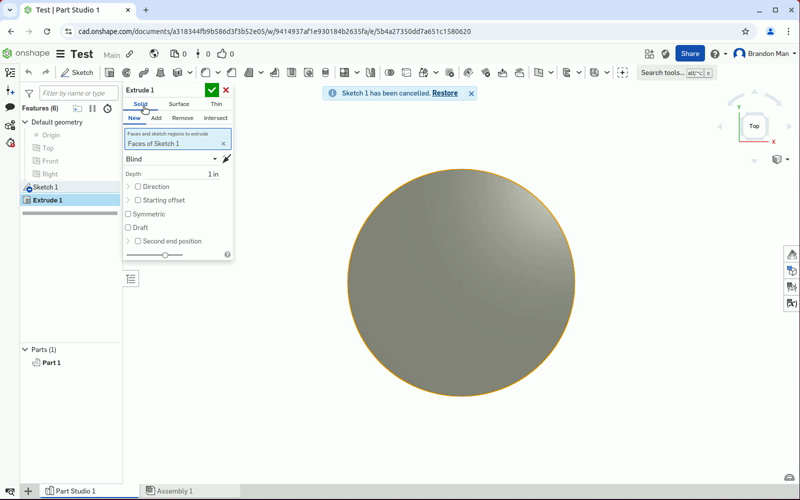
click(143, 106)
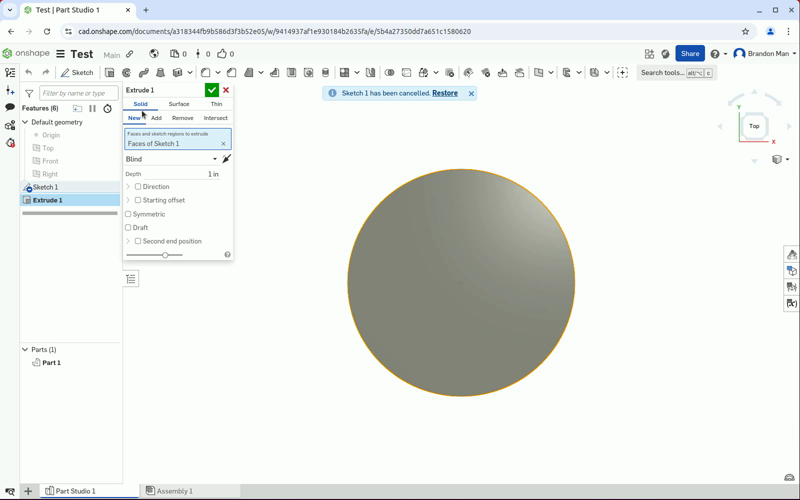
mouse_move(137, 120)
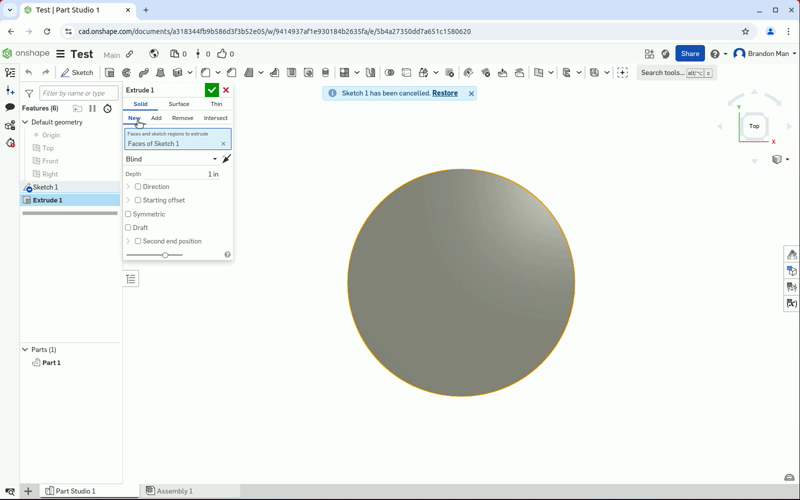
click(137, 120)
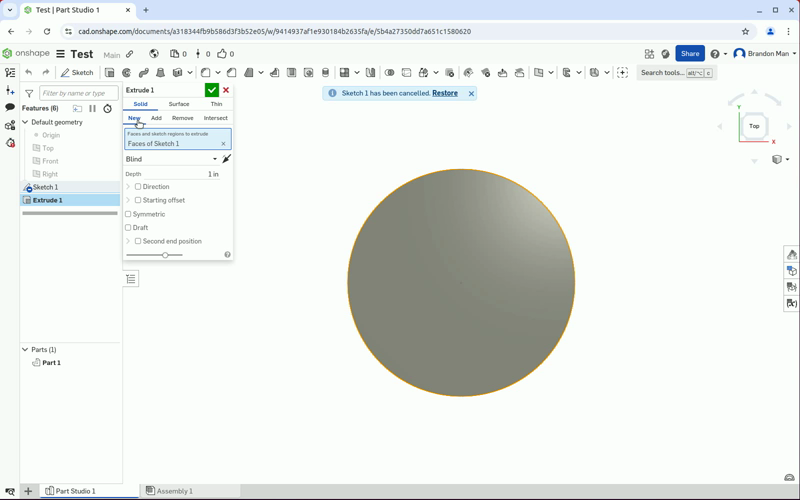
key(tab, 4)
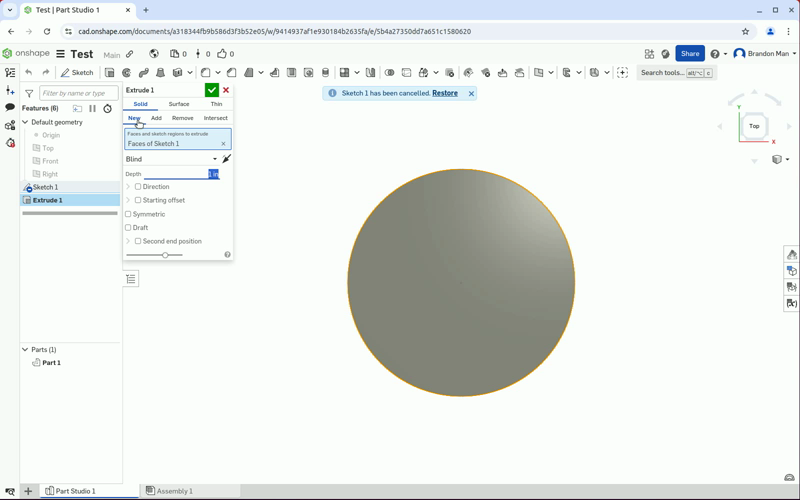
text(5.777)
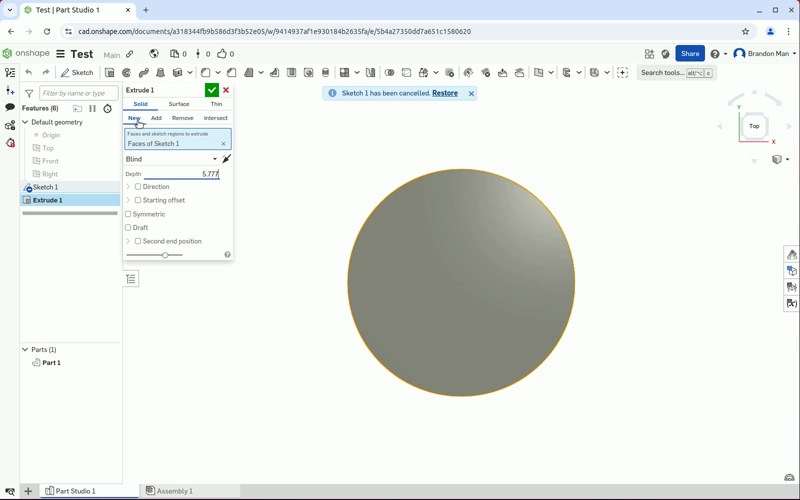
key(enter)
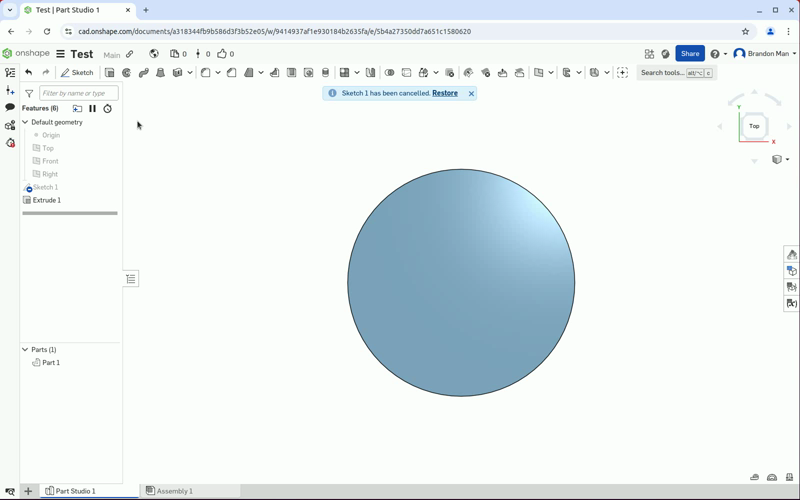
key(shift+h)
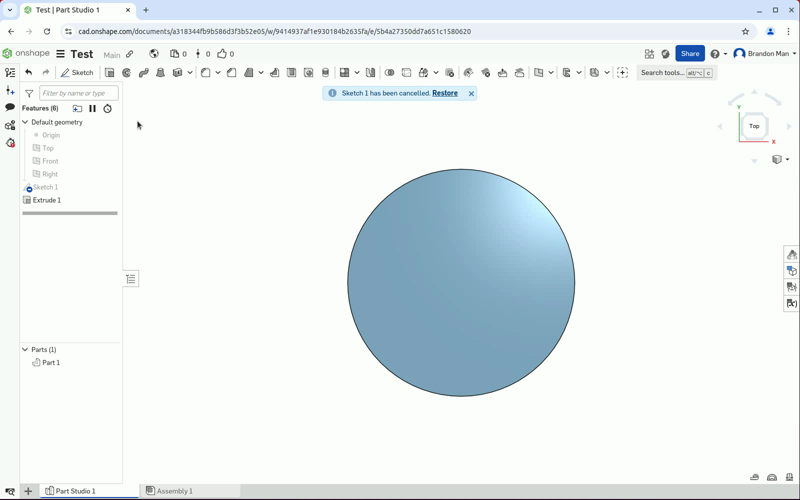
key(shift+h)
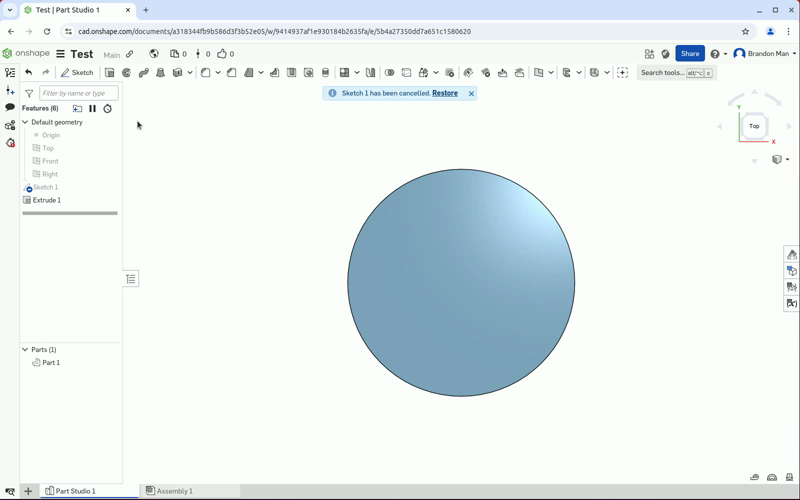
mouse_move(73, 189)
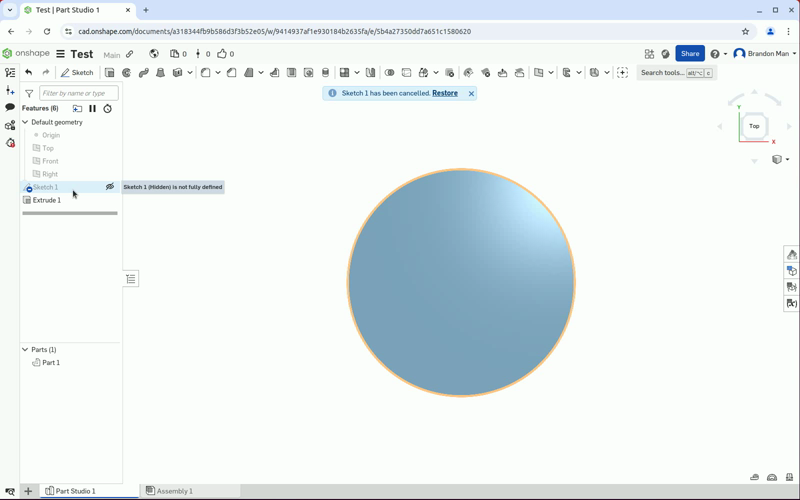
click(73, 189)
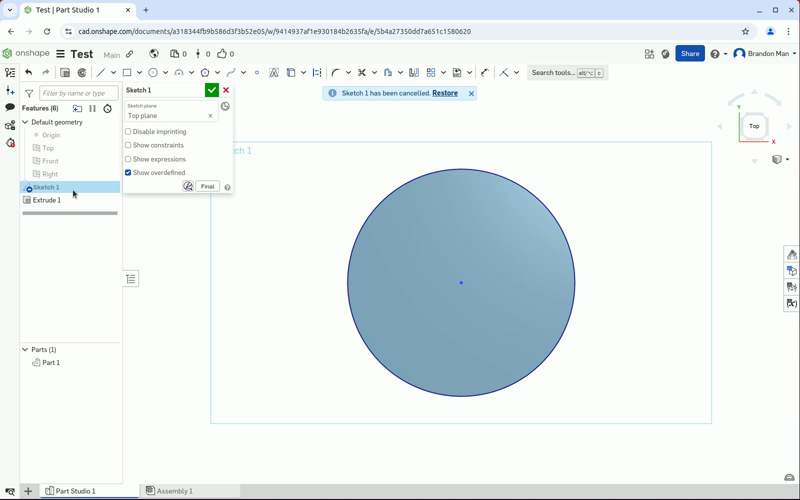
mouse_move(229, 92)
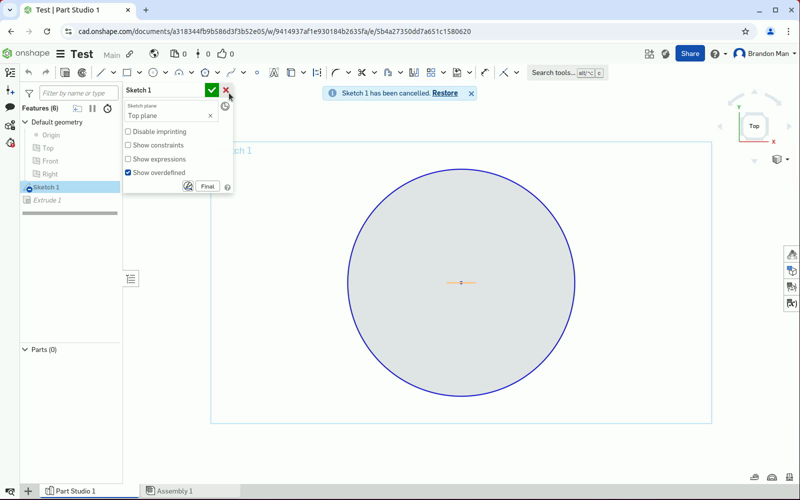
click(229, 92)
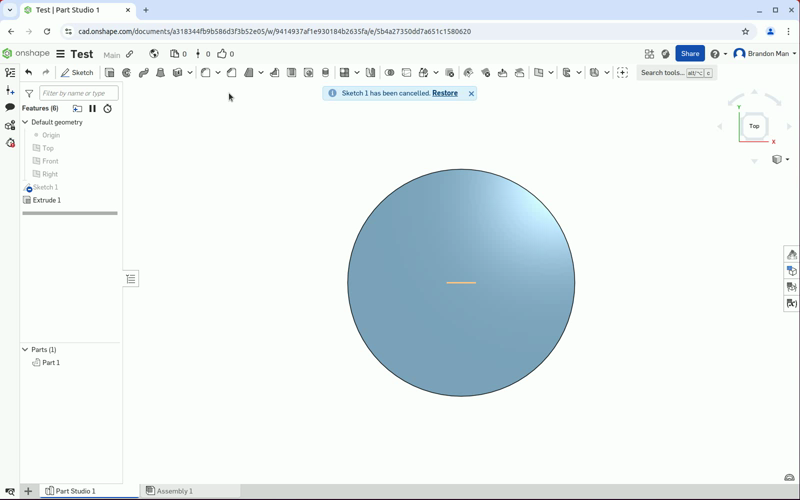
mouse_move(541, 75)
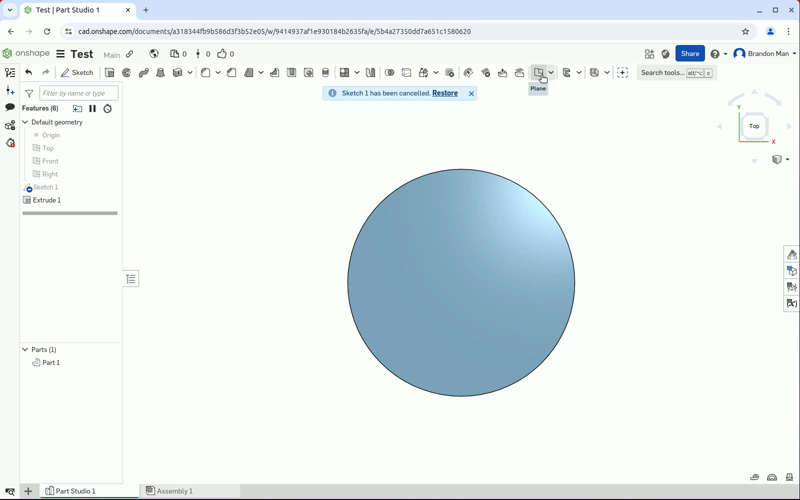
click(541, 75)
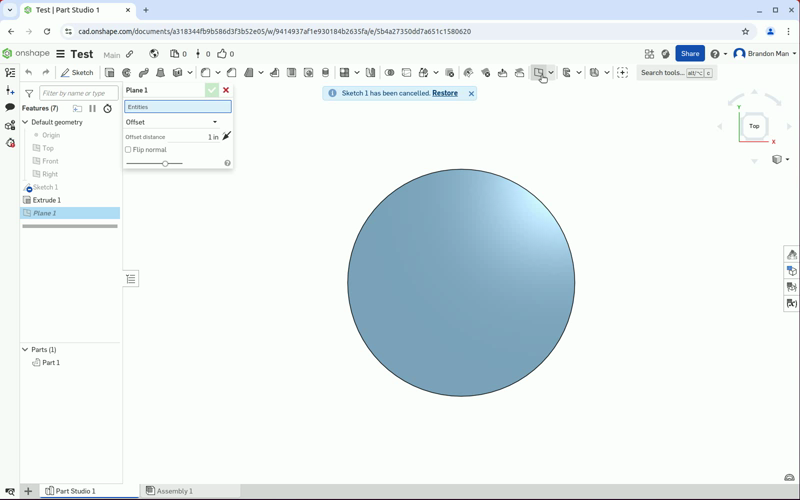
mouse_move(73, 150)
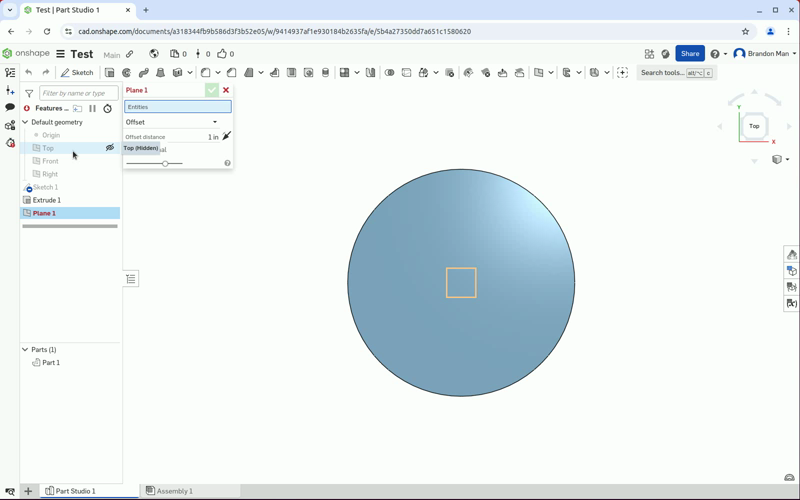
click(73, 150)
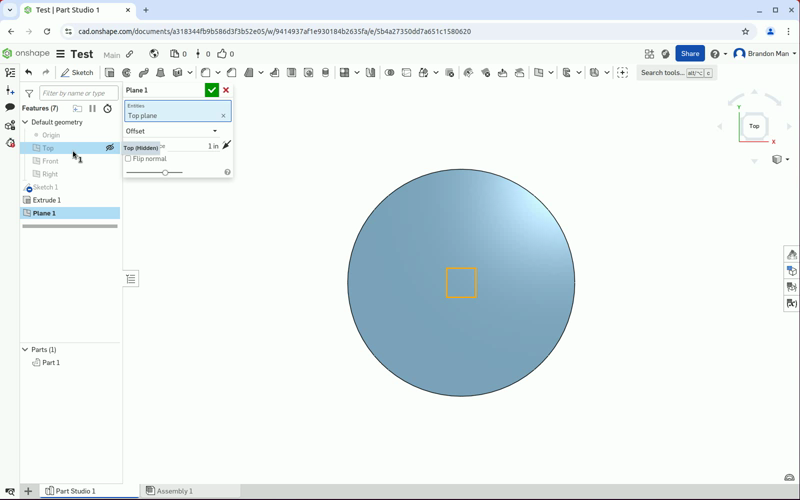
key(tab, 2)
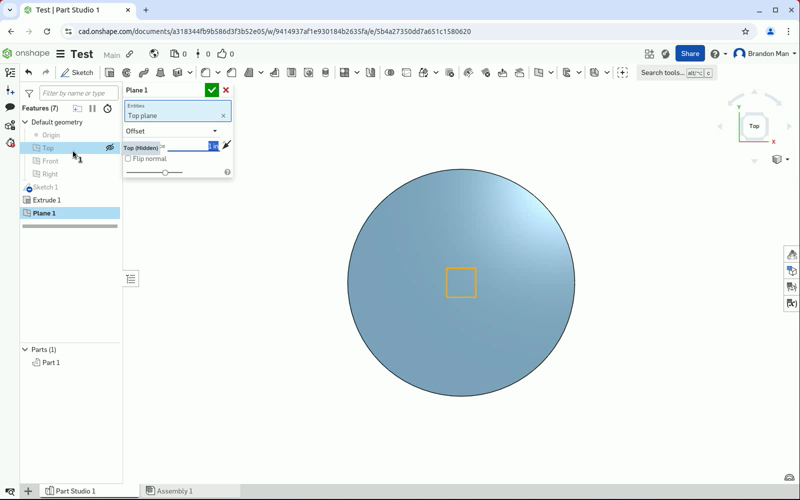
text(5.792)
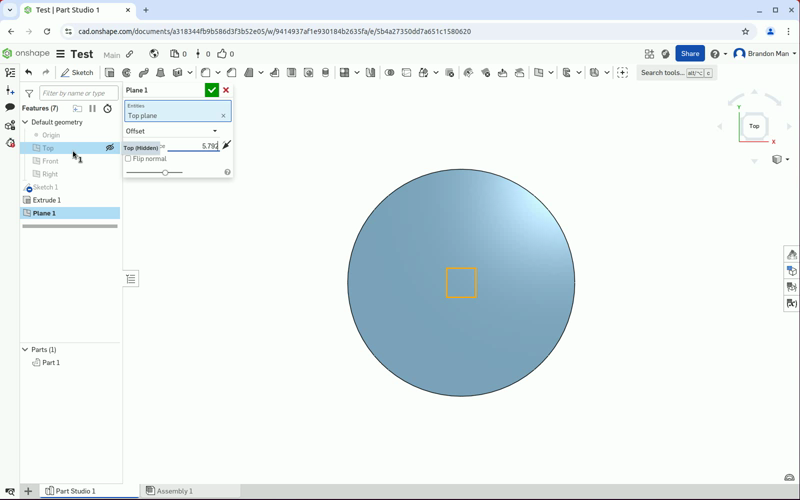
key(enter, 2)
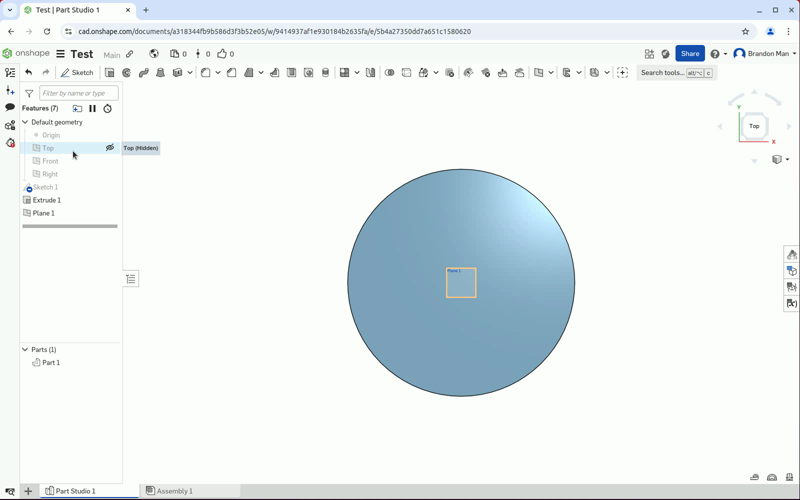
key(shift+s)
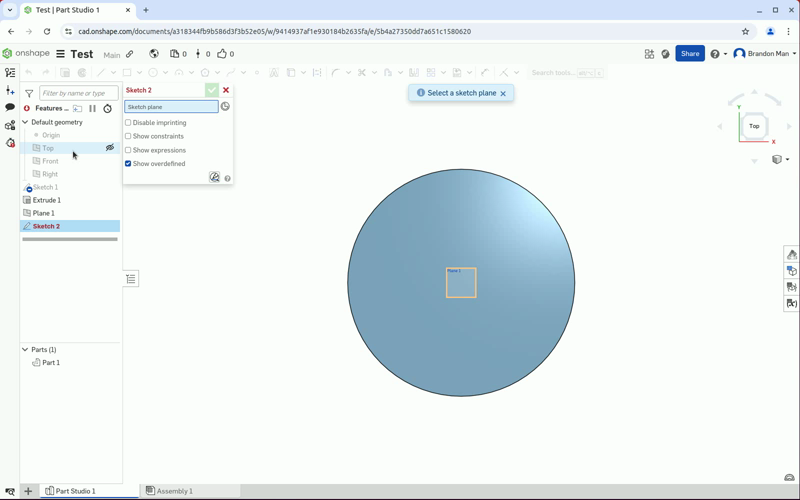
mouse_move(73, 215)
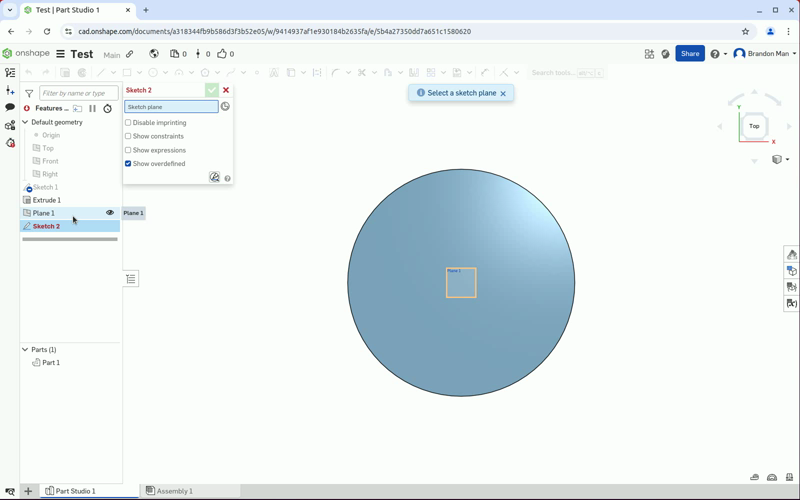
click(73, 215)
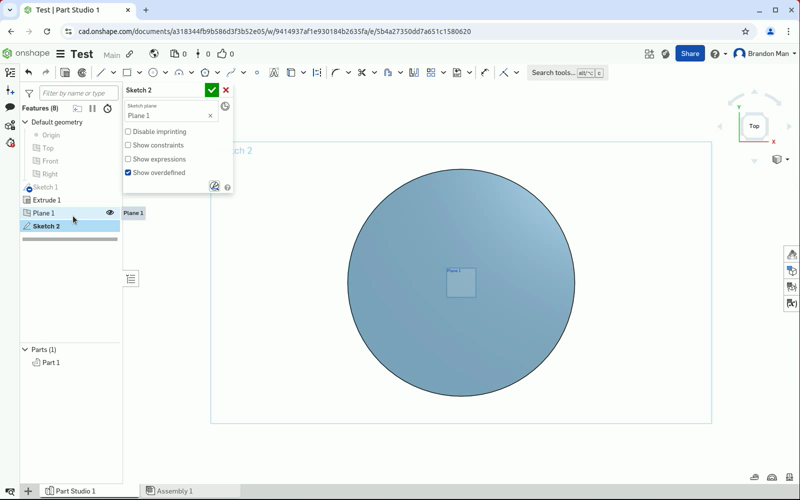
mouse_move(73, 352)
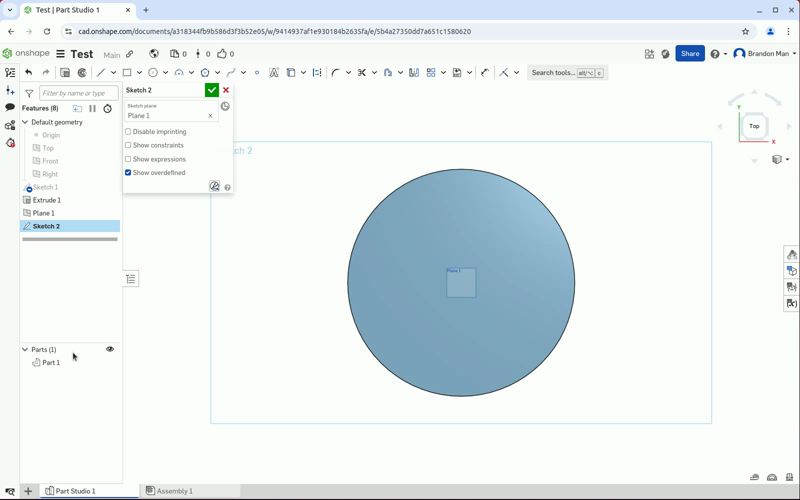
key(y)
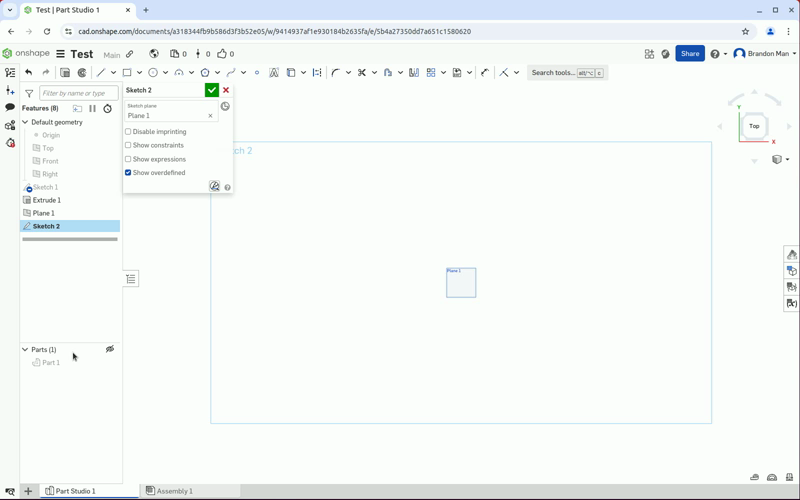
key(c)
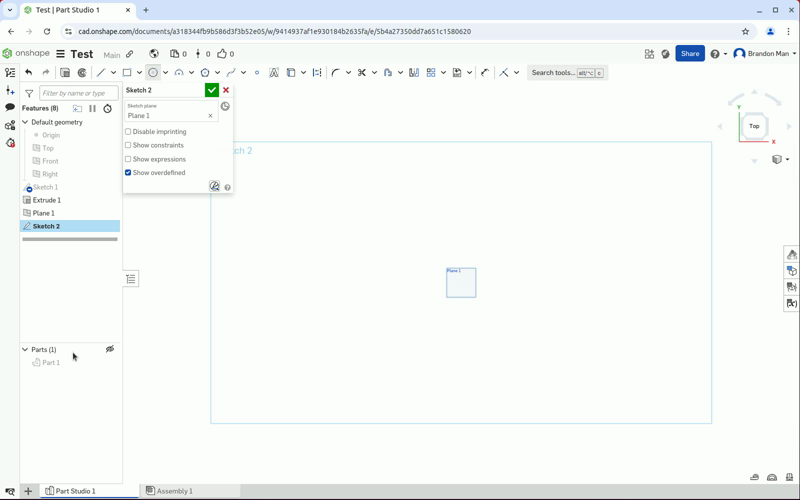
key_down(shift)
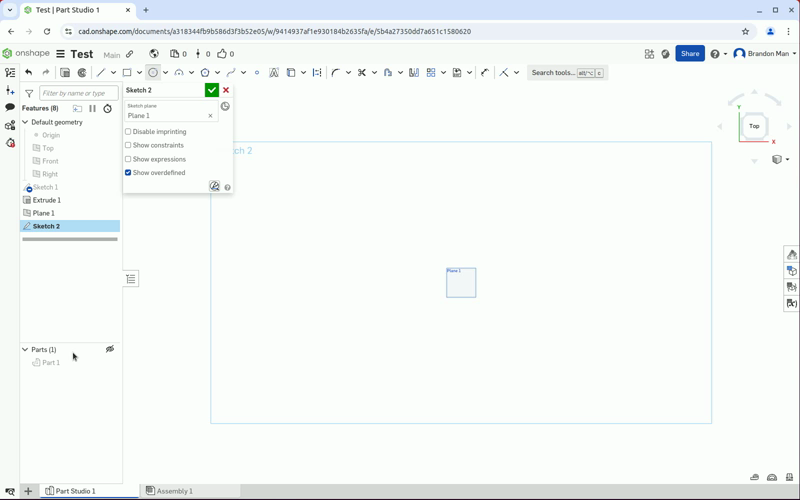
mouse_move(461, 282)
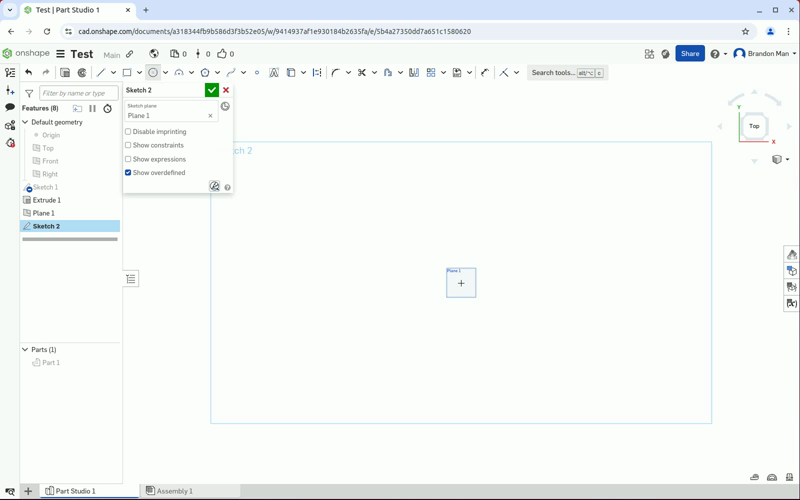
click(461, 282)
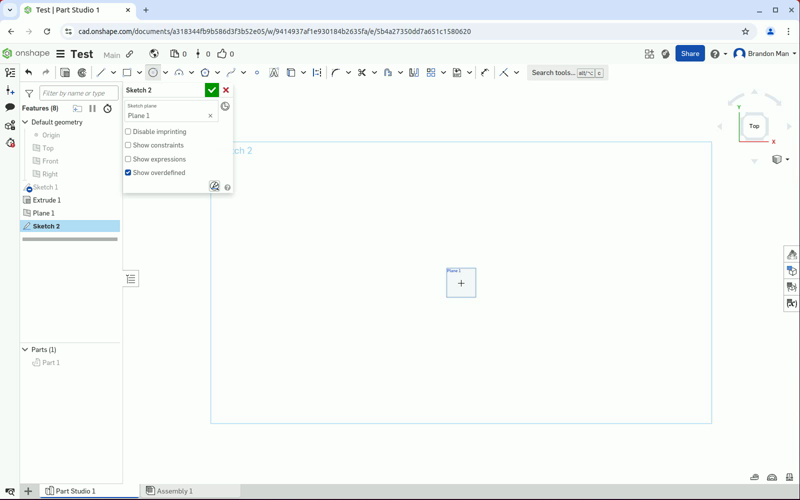
key_up(shift)
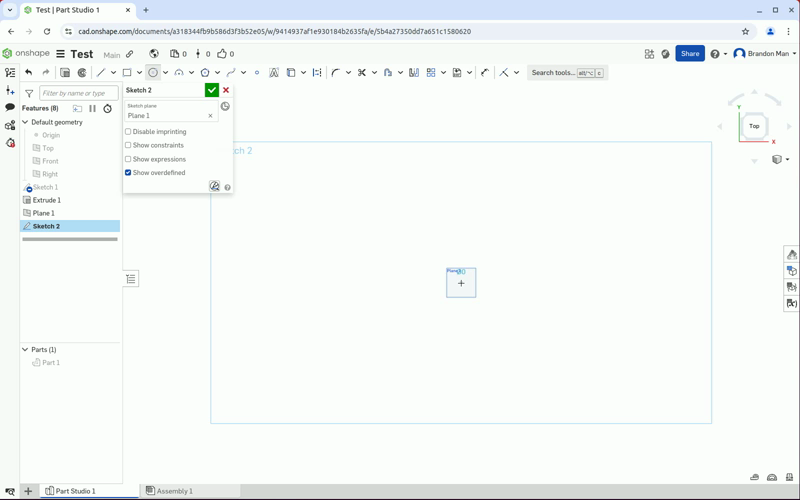
mouse_move(484, 282)
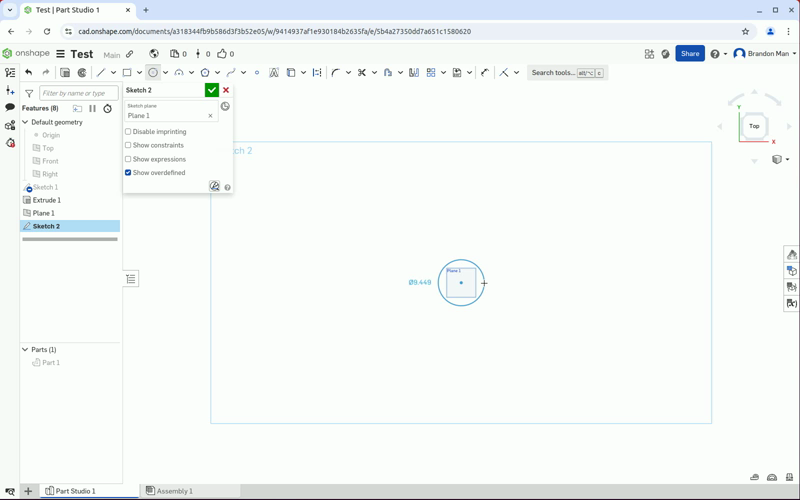
click(484, 282)
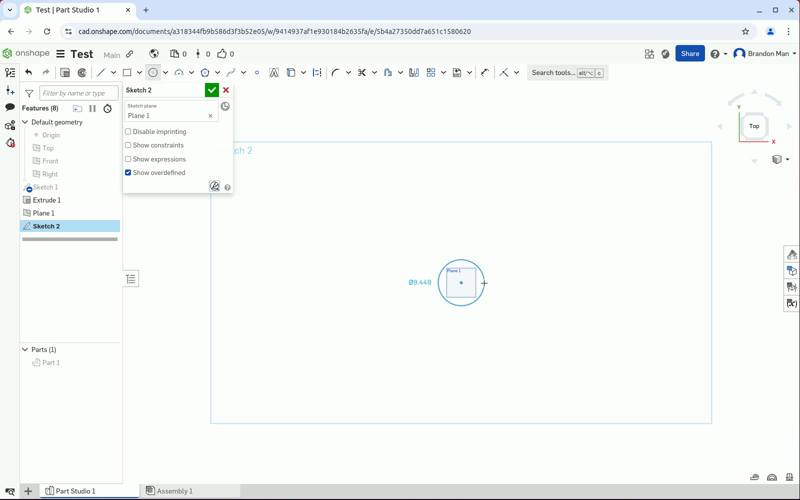
key(esc)
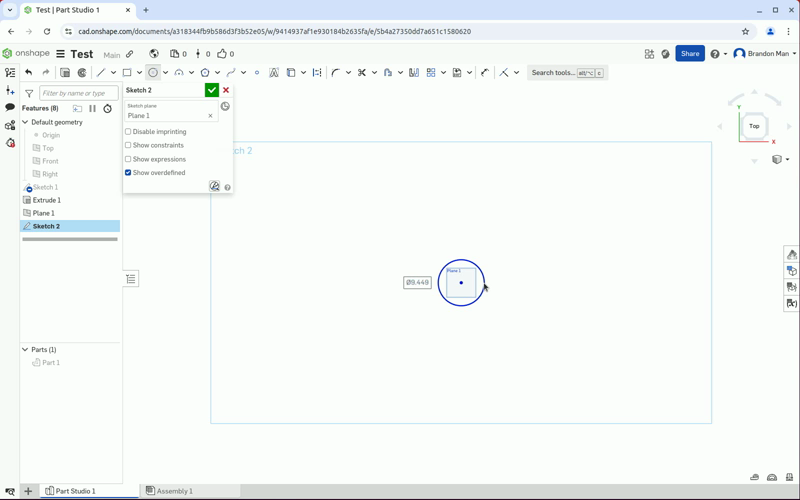
mouse_move(475, 289)
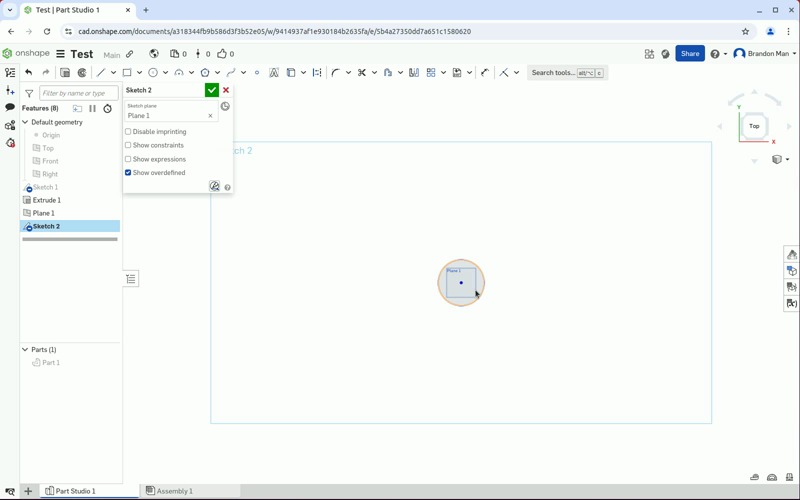
scroll(6)
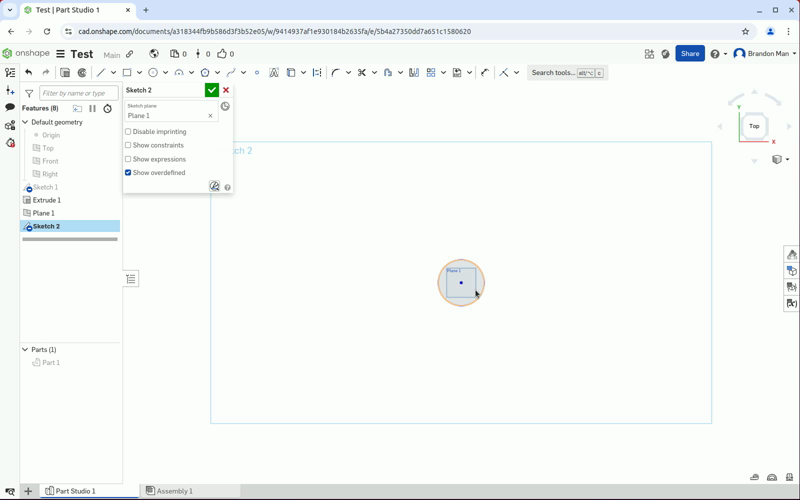
scroll(6)
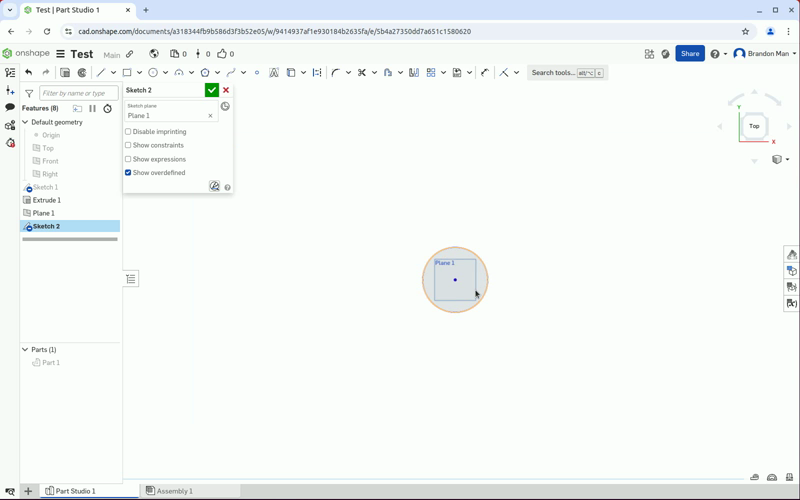
scroll(6)
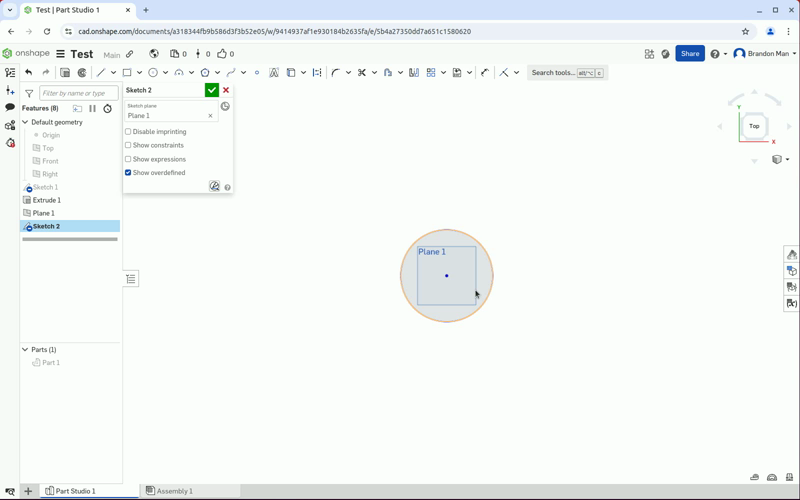
scroll(6)
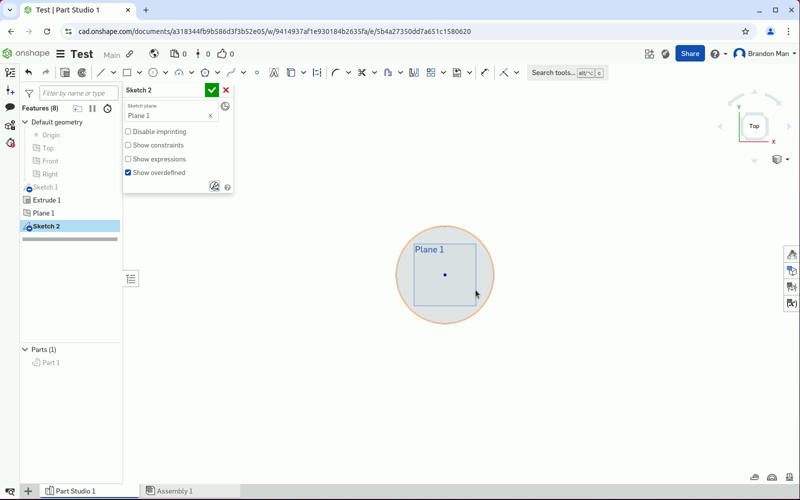
scroll(6)
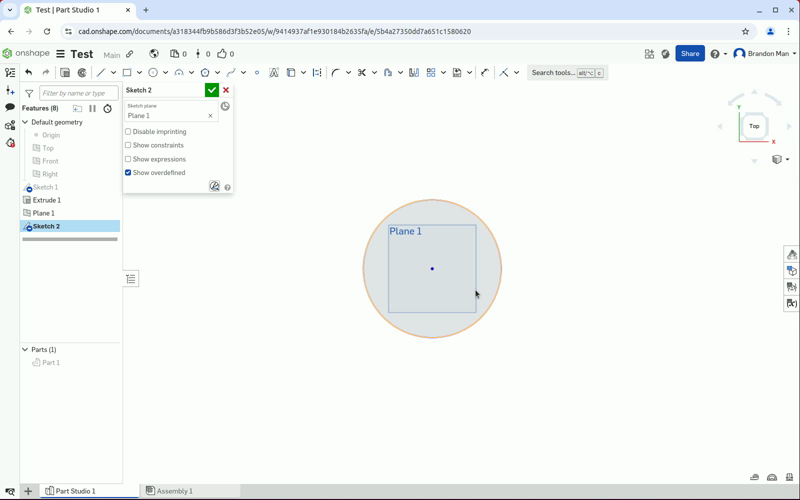
scroll(6)
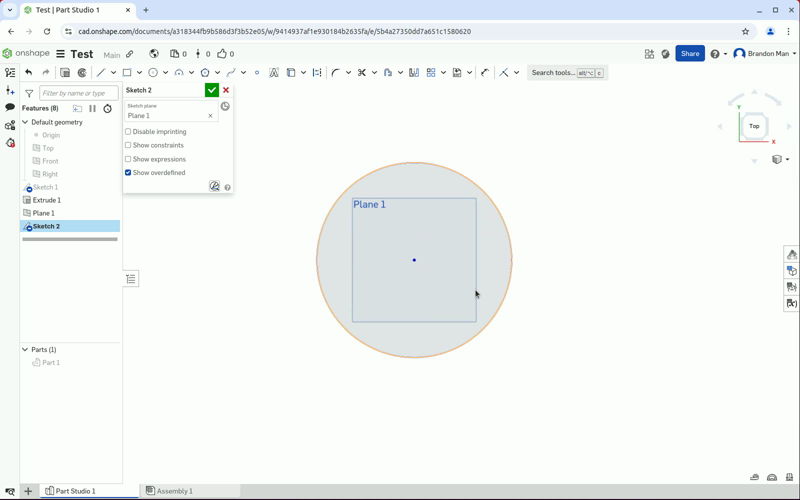
scroll(6)
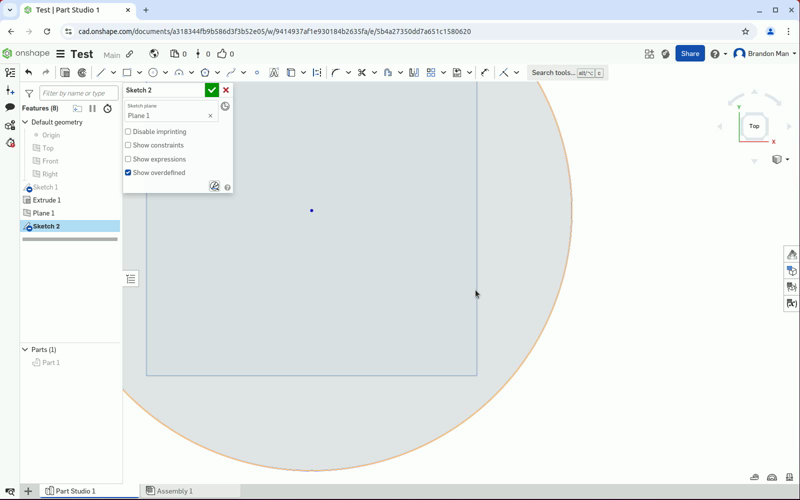
click(475, 289)
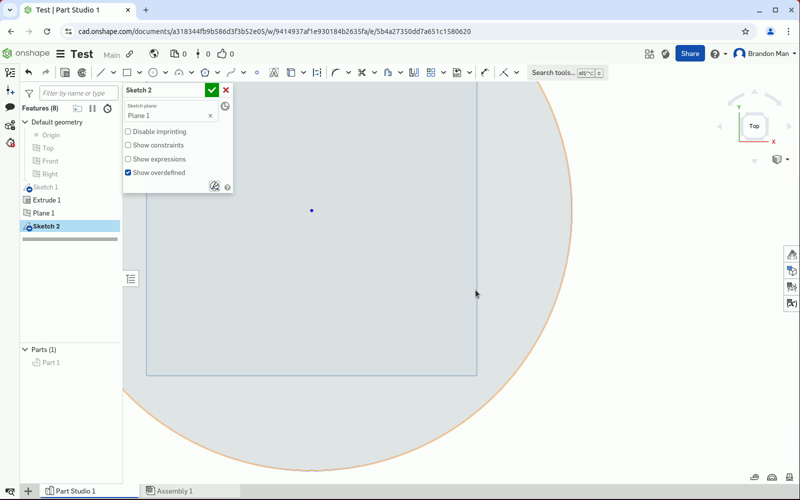
scroll(-6)
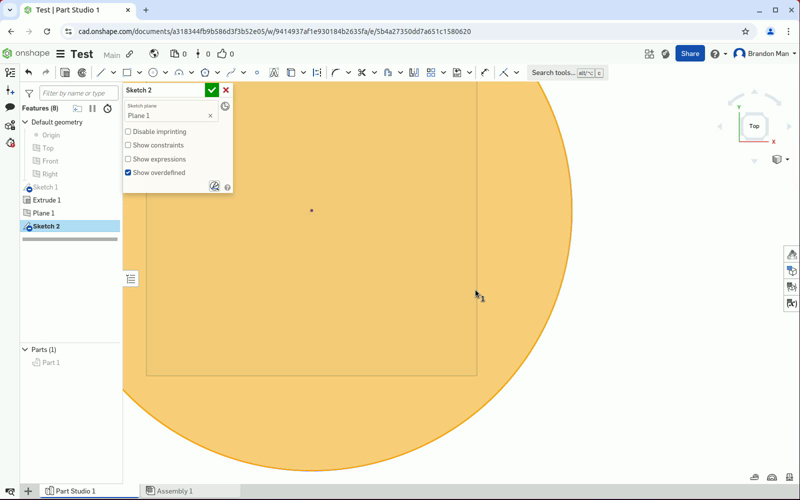
scroll(-6)
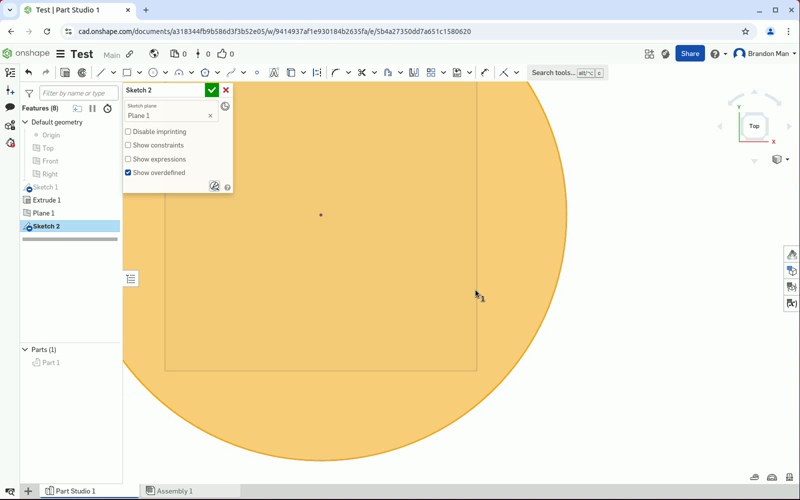
scroll(-6)
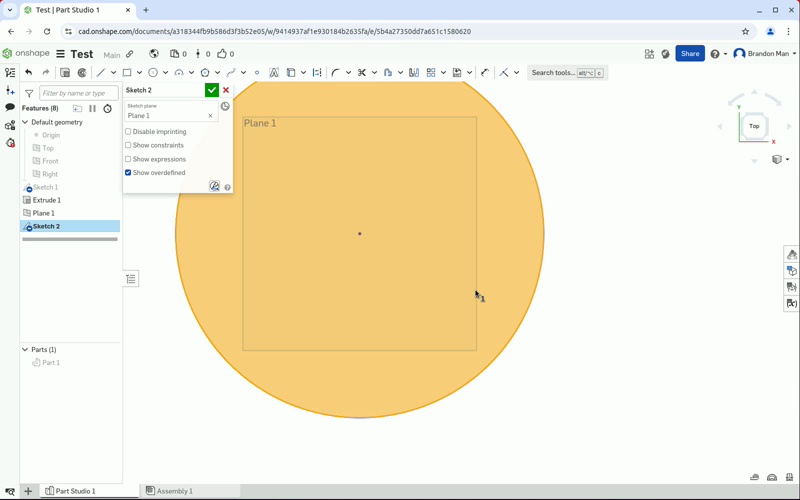
scroll(-6)
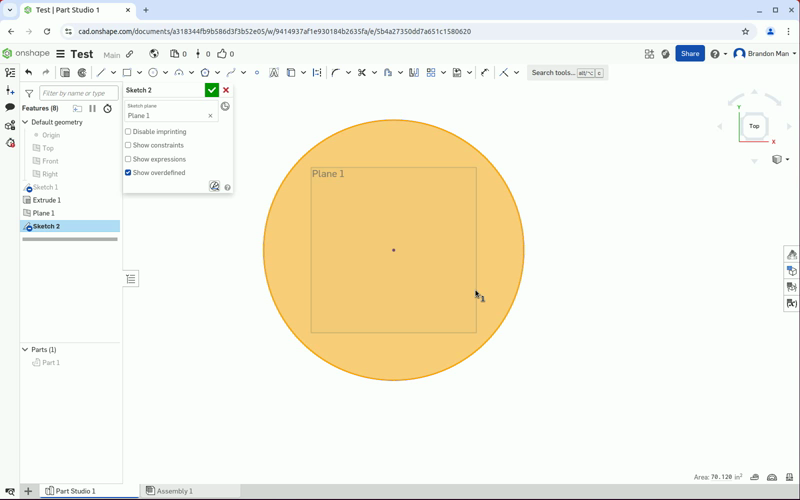
scroll(-6)
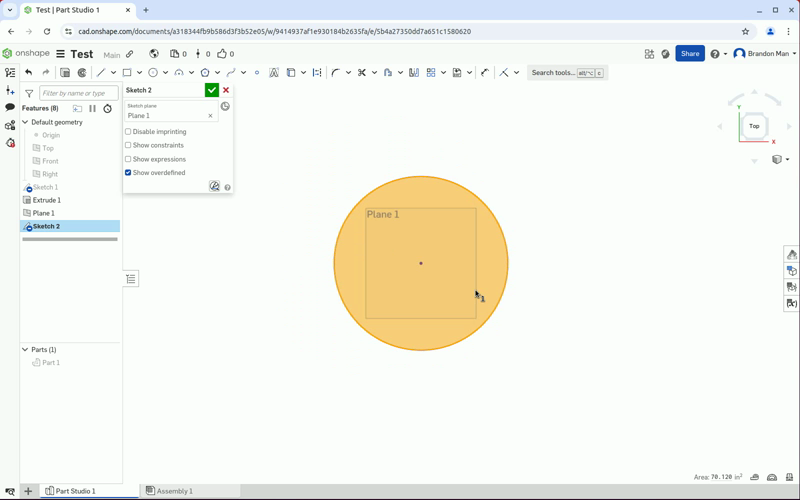
scroll(-6)
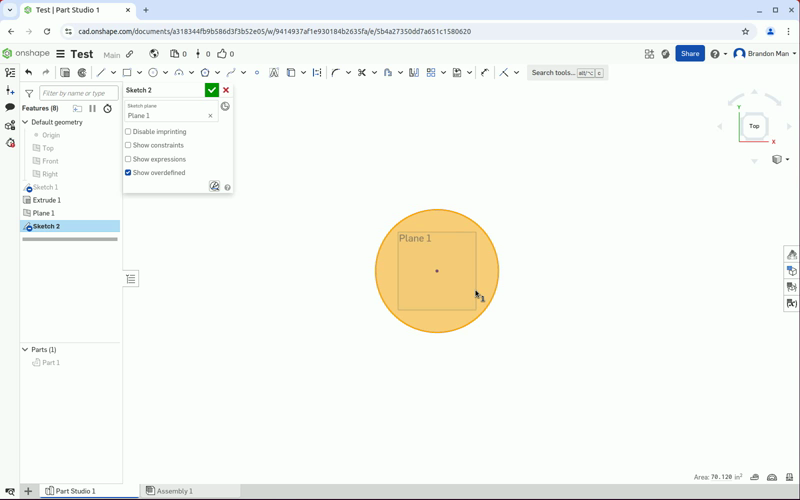
scroll(-6)
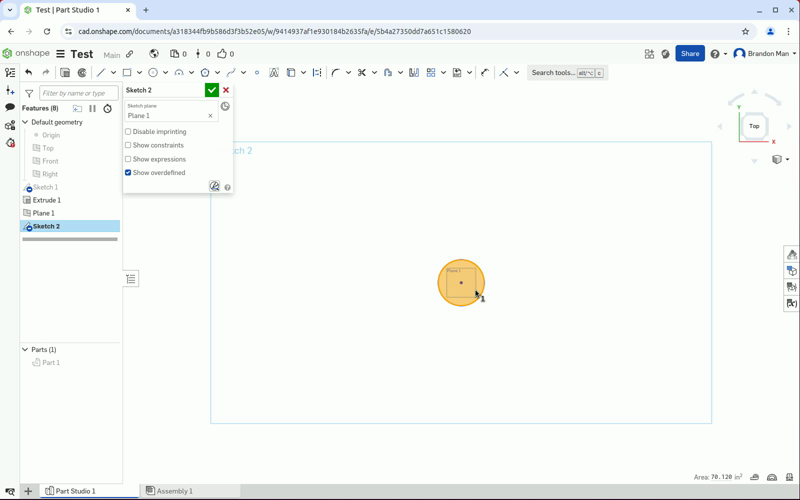
mouse_move(73, 352)
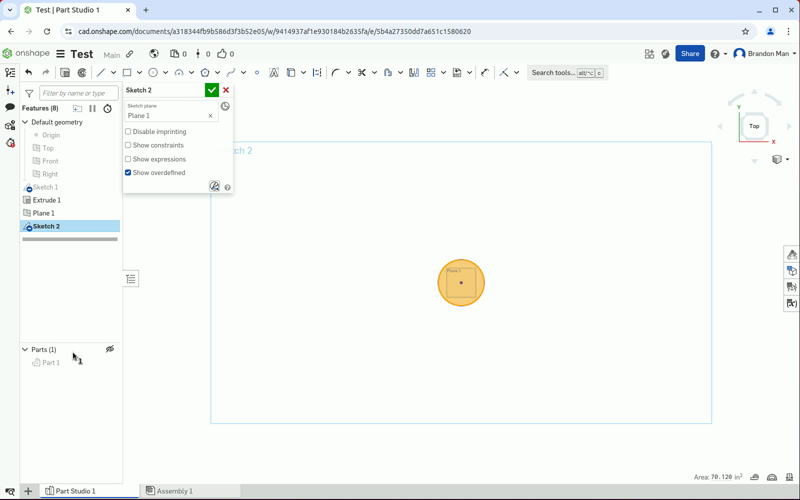
key(shift+y)
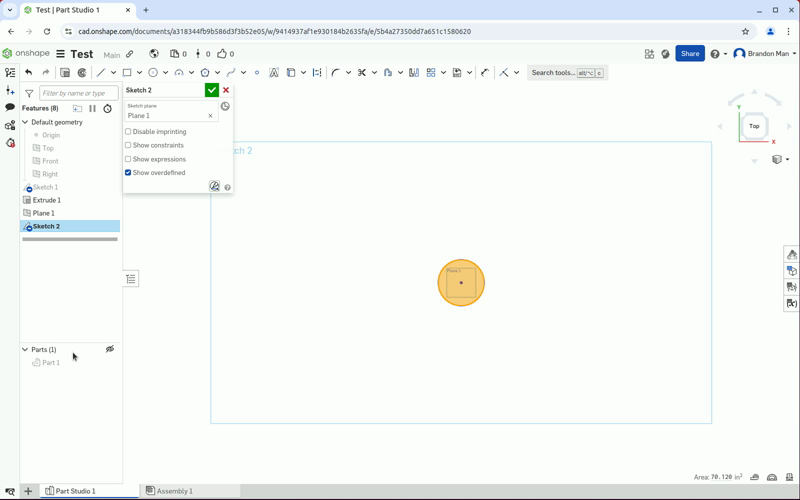
key(shift+e)
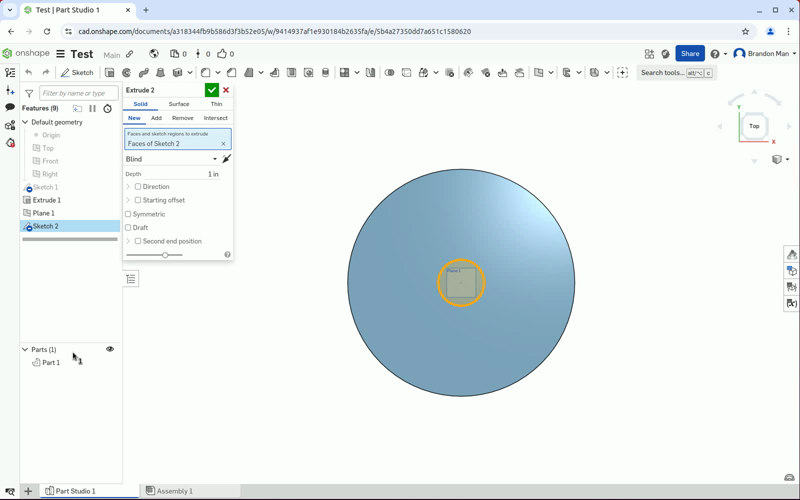
mouse_move(143, 106)
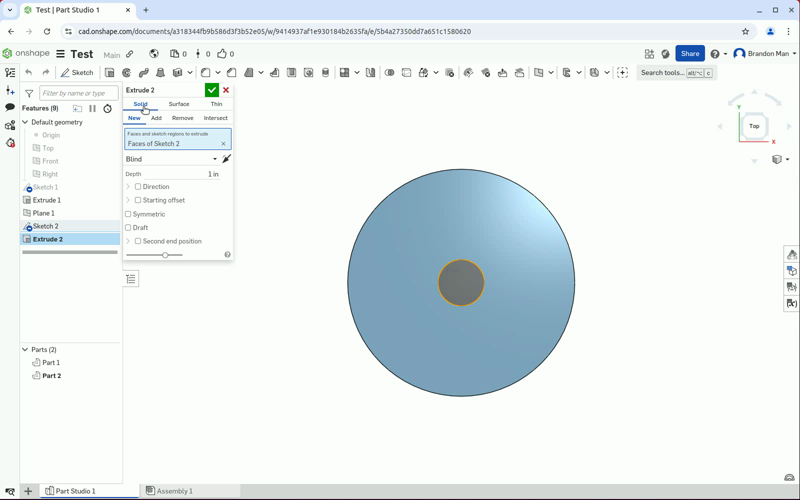
click(143, 106)
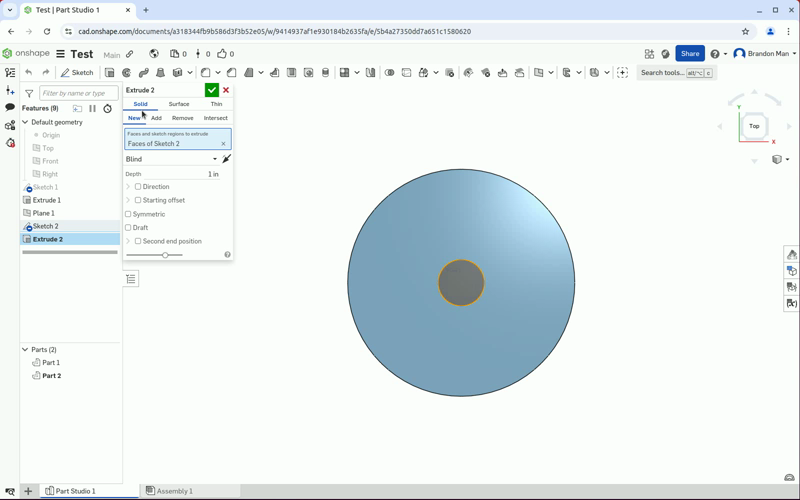
mouse_move(137, 120)
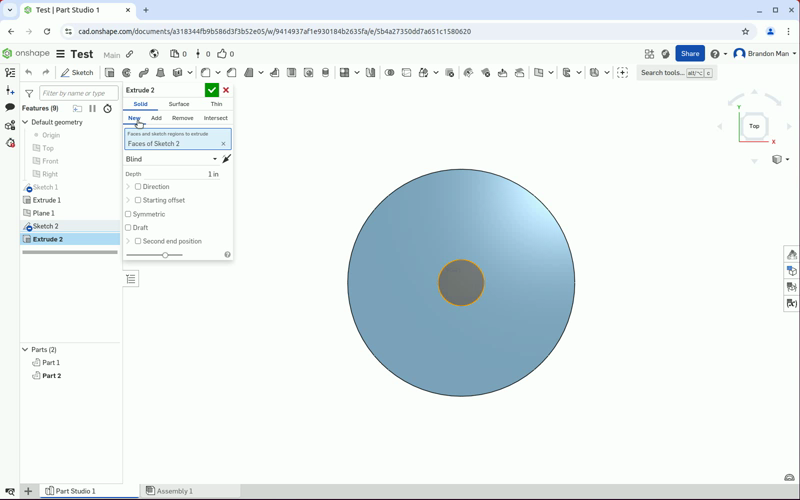
click(137, 120)
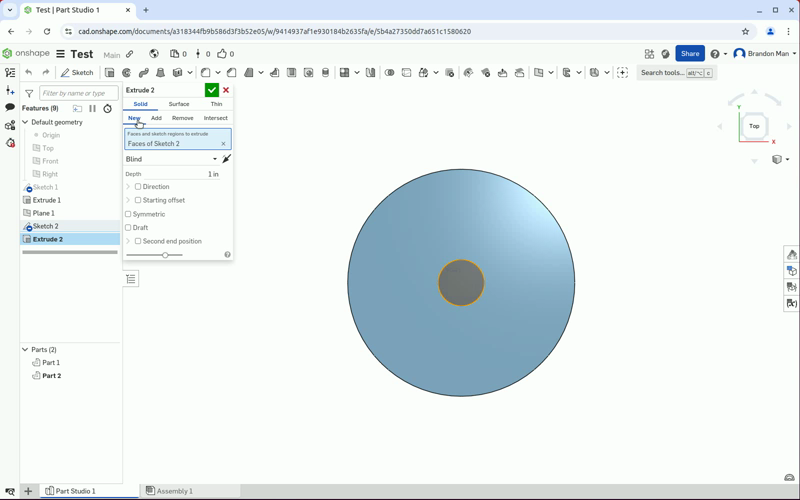
key(tab, 4)
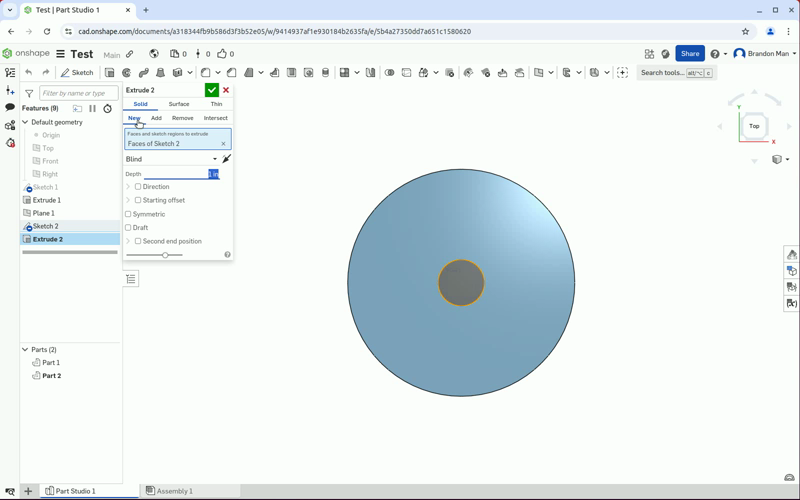
text(9.147)
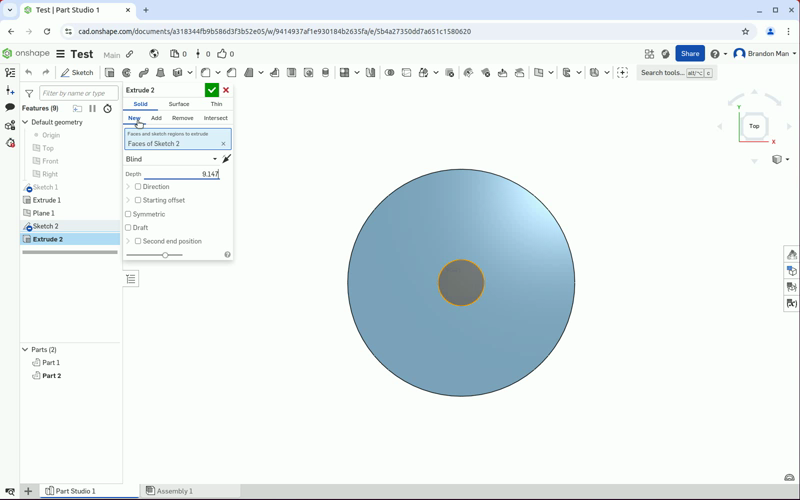
key(enter)
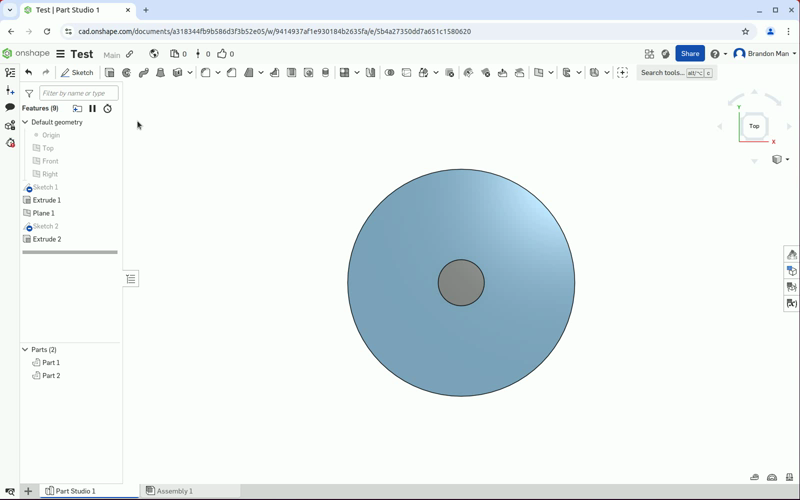
key(shift+h)
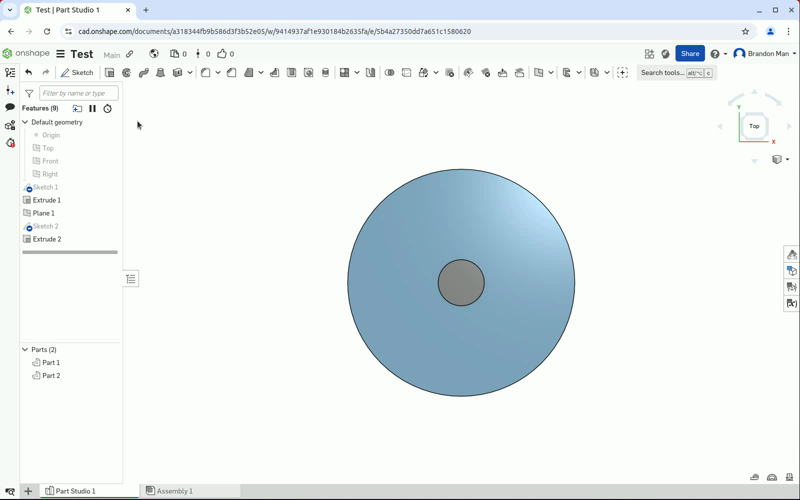
key(shift+h)
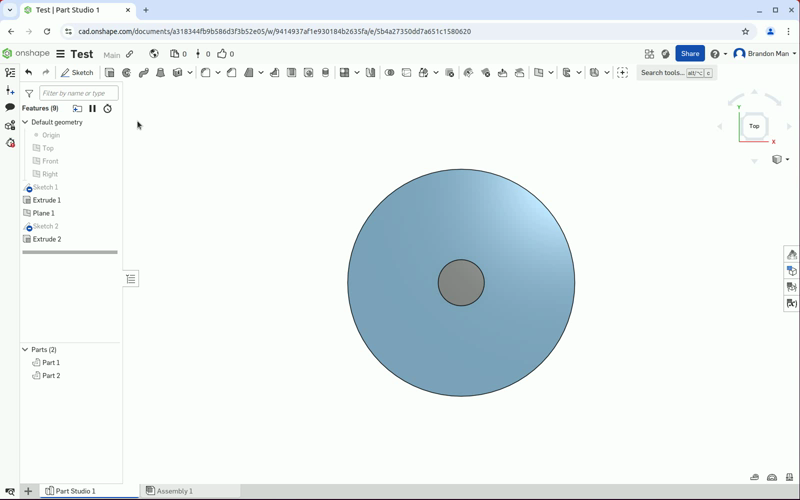
key(shift+7)
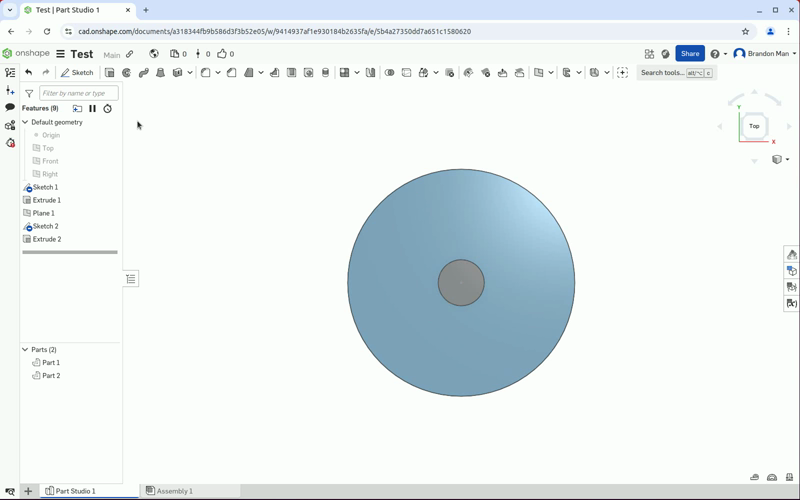
key(up, 3)
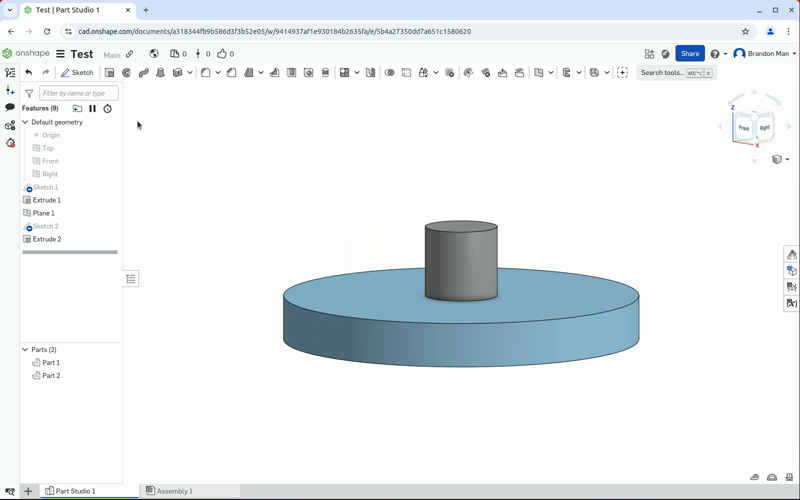
key(left, 3)
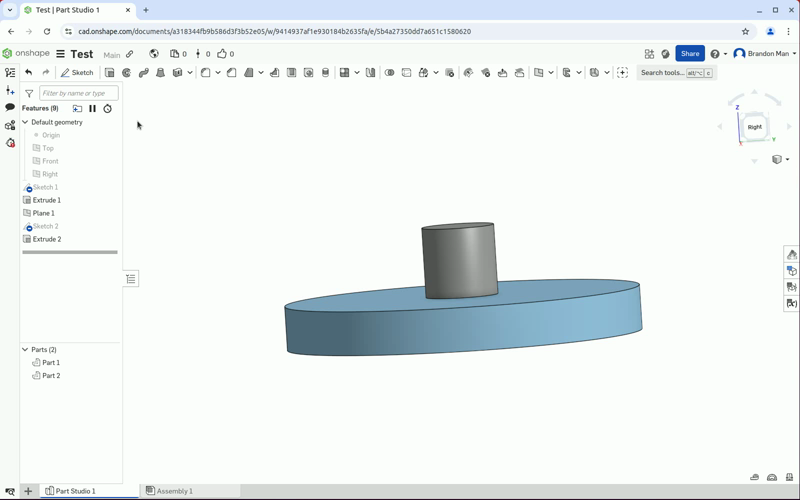
key(right, 3)
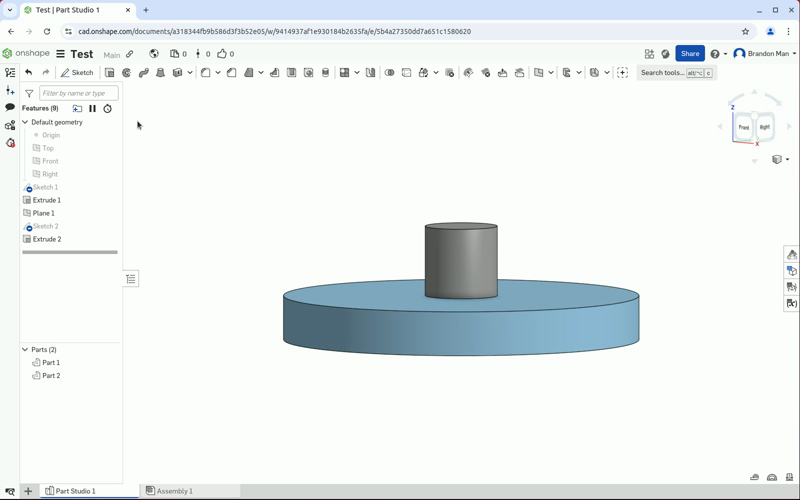
key(down, 3)
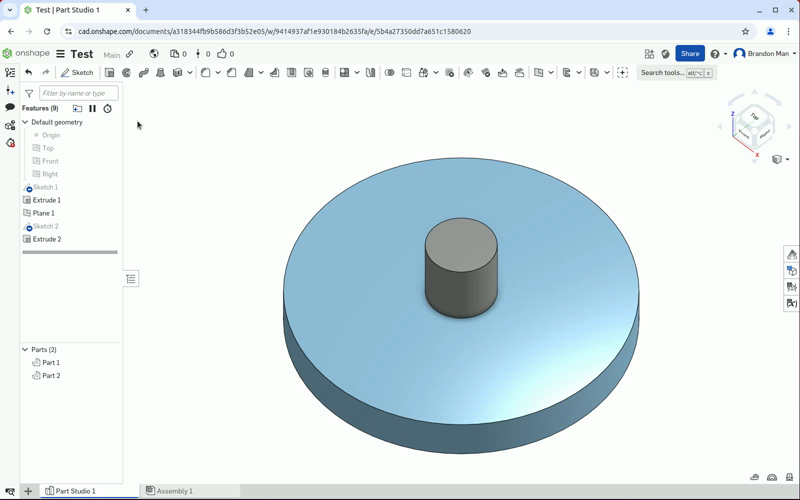
mouse_move(73, 189)
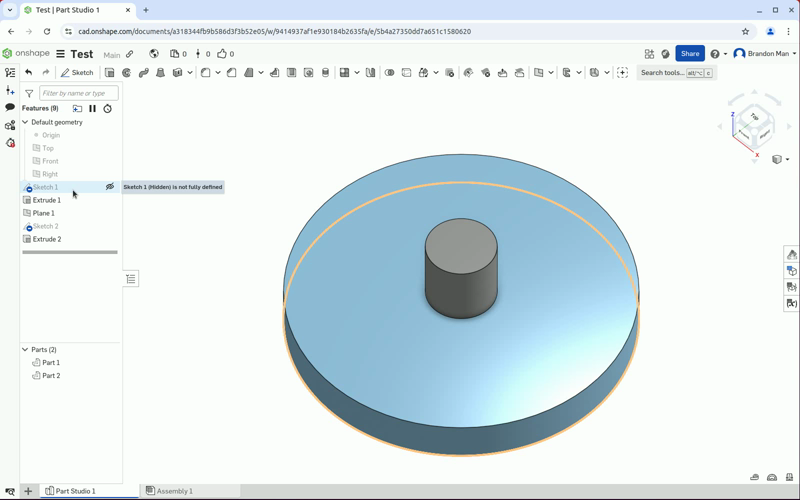
click(73, 189)